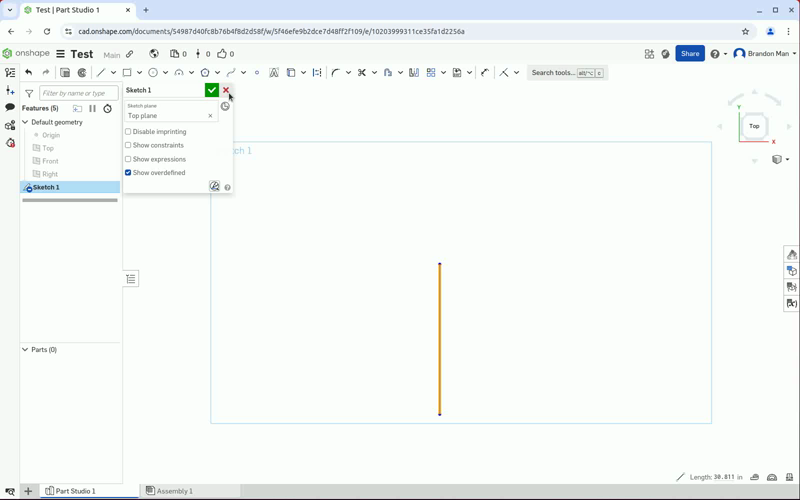
key(shift+h)
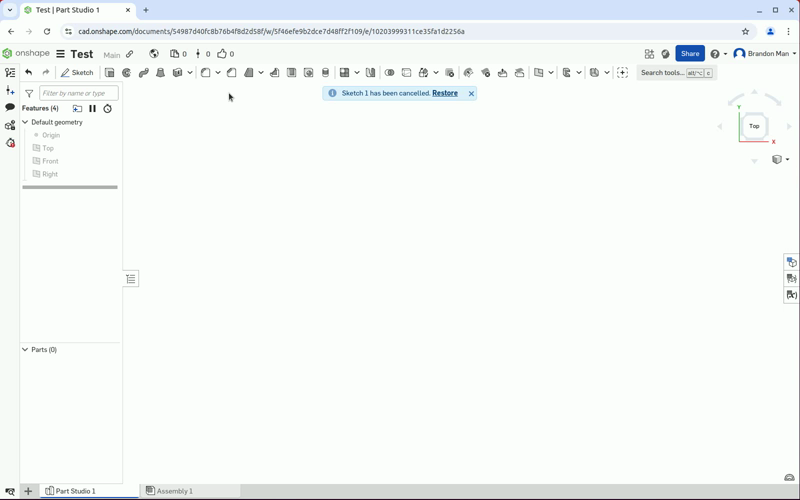
mouse_move(73, 352)
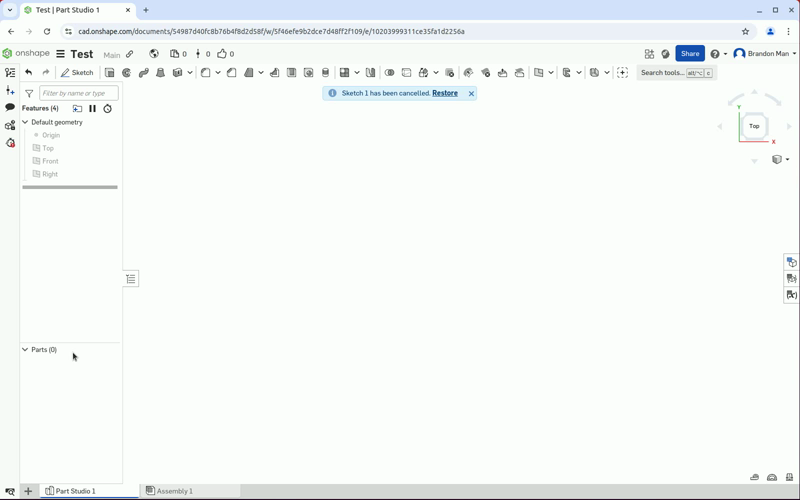
key(y)
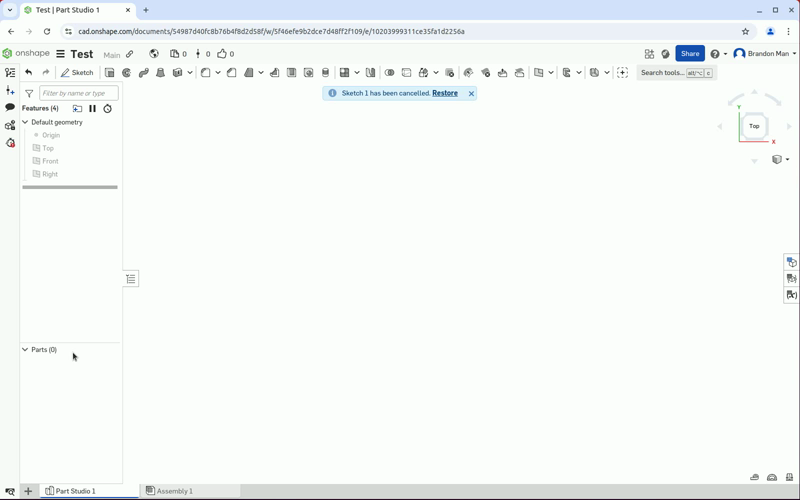
key(shift+p)
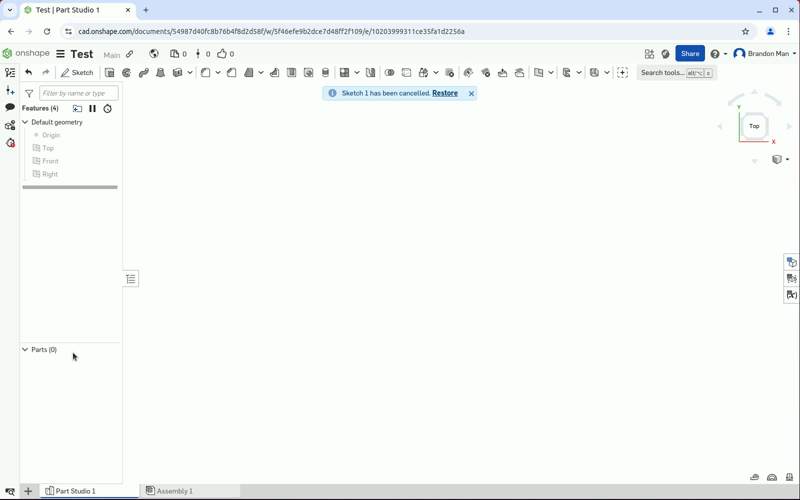
key(space)
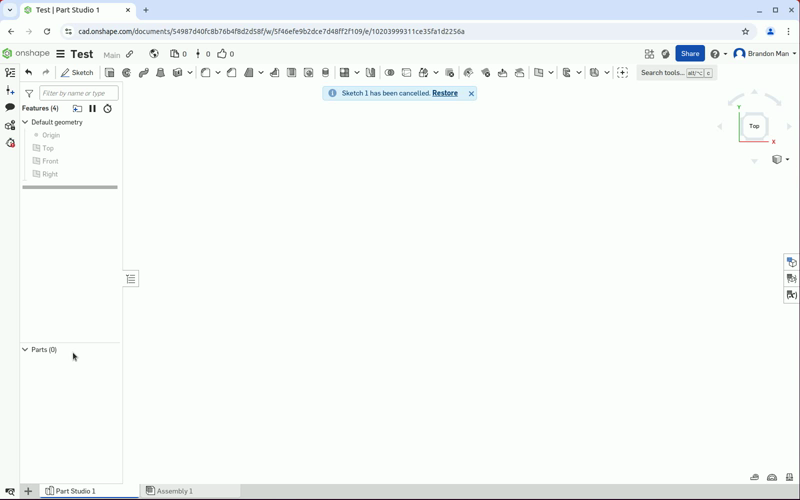
key_down(shift)
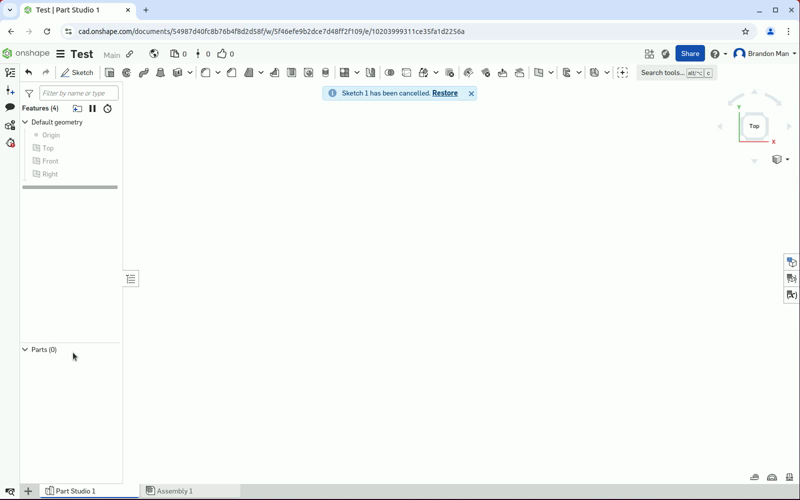
key(up)
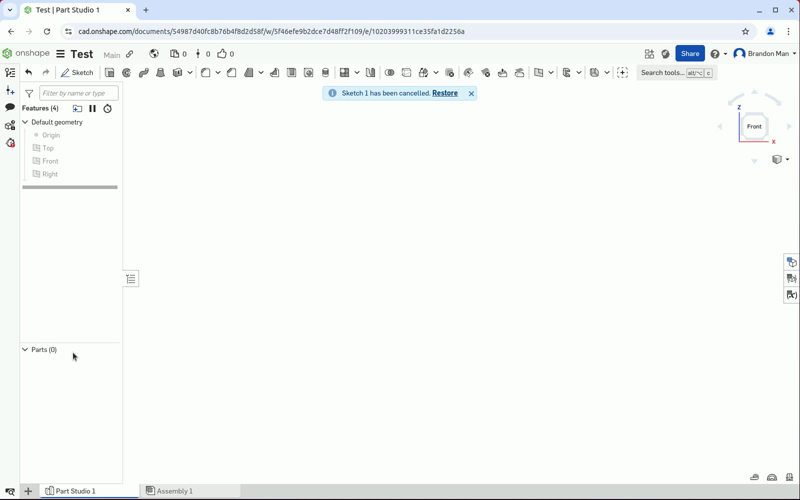
key_up(shift)
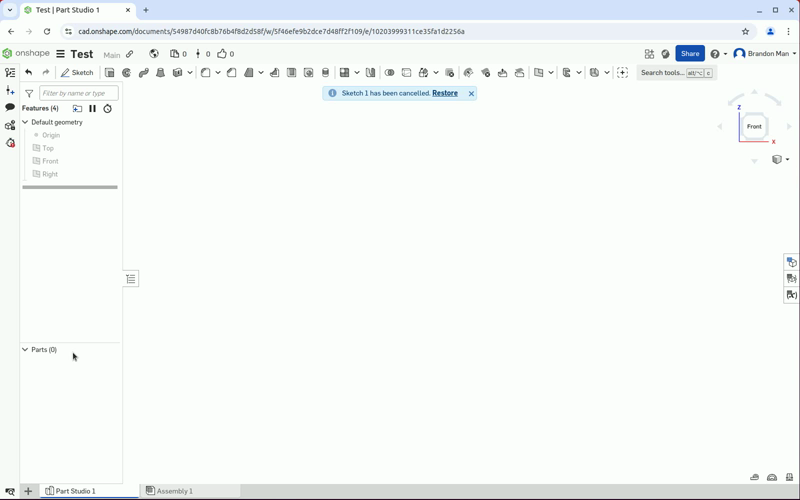
mouse_move(73, 352)
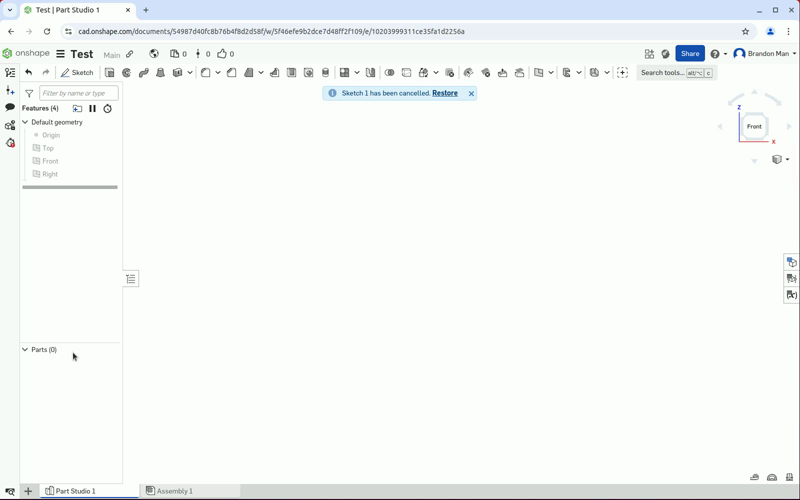
key(shift+y)
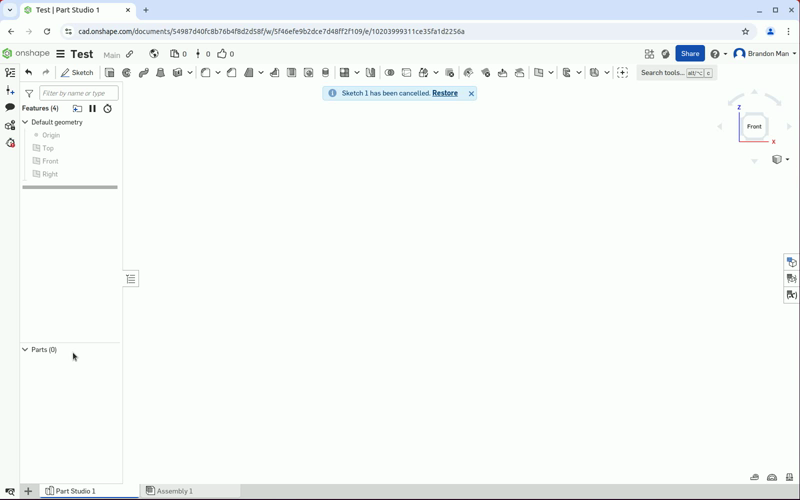
key(shift+s)
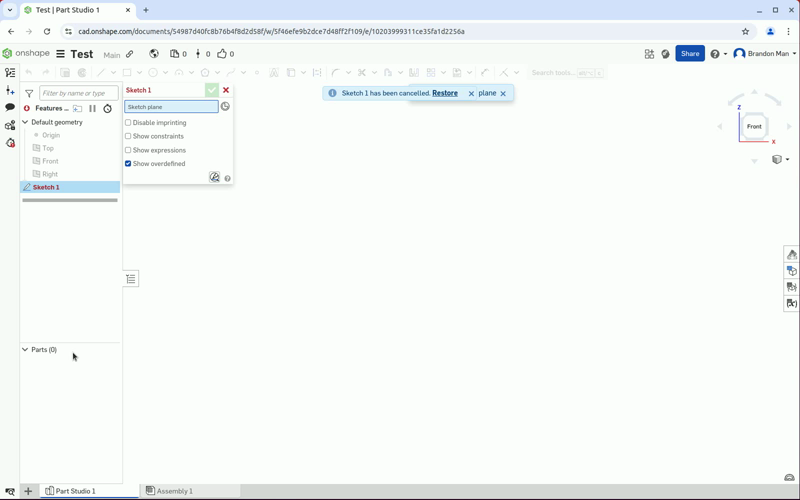
mouse_move(73, 163)
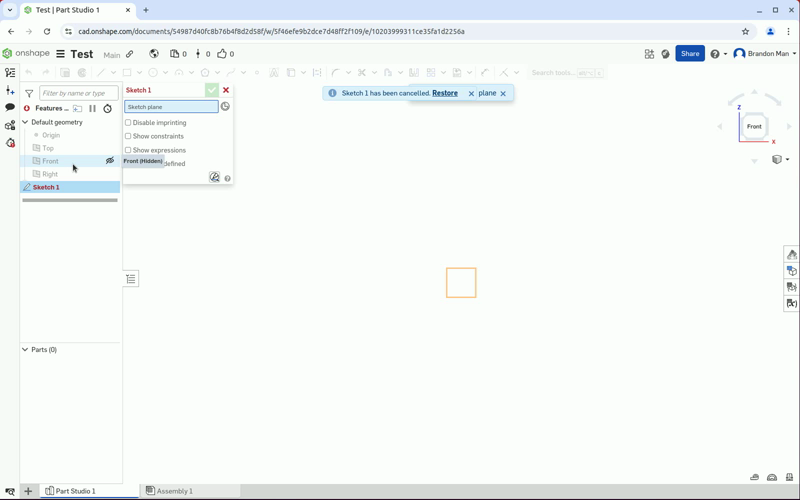
click(73, 163)
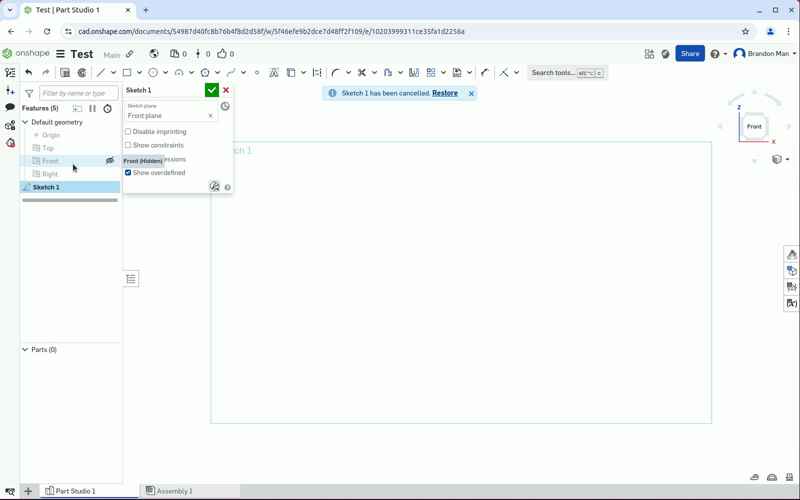
mouse_move(73, 352)
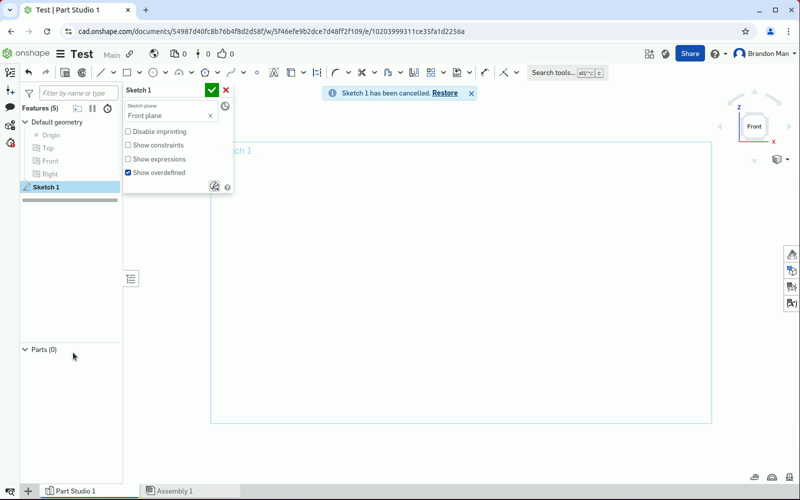
key(y)
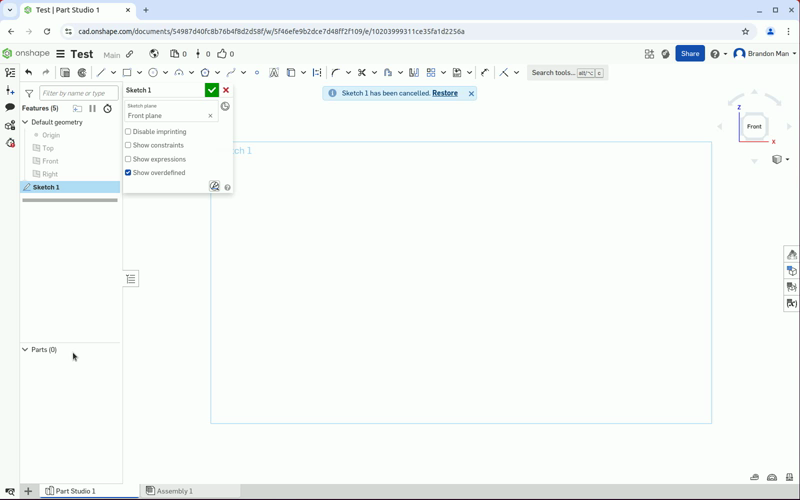
key(c)
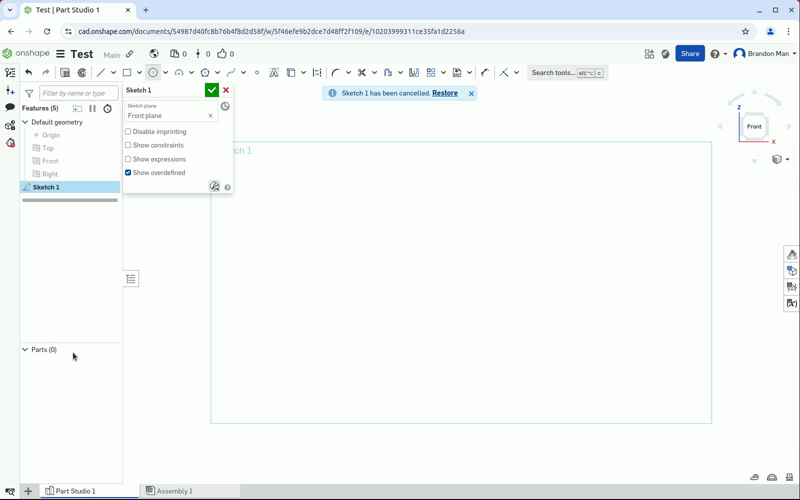
key_down(shift)
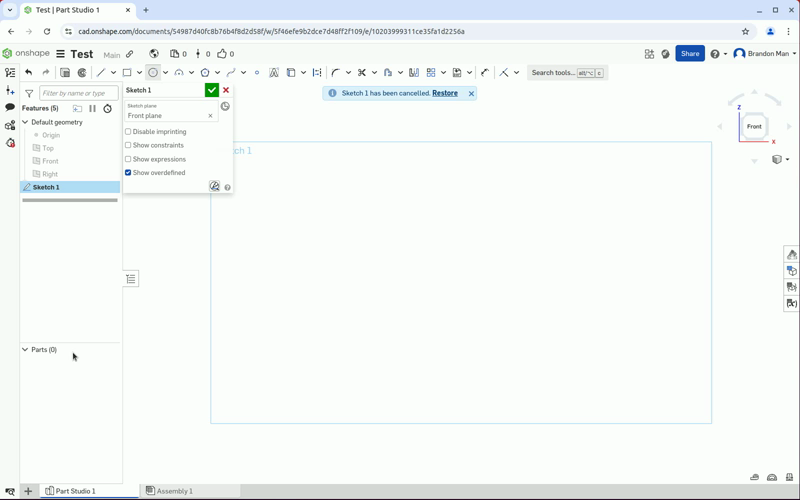
mouse_move(461, 282)
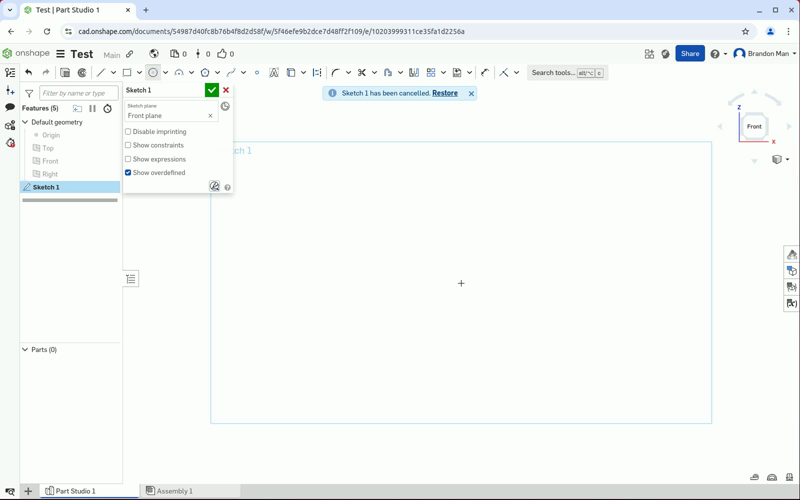
click(461, 282)
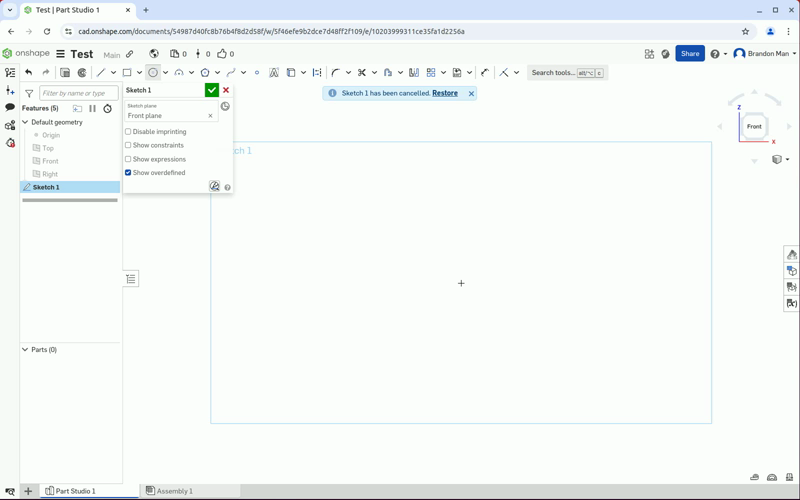
key_up(shift)
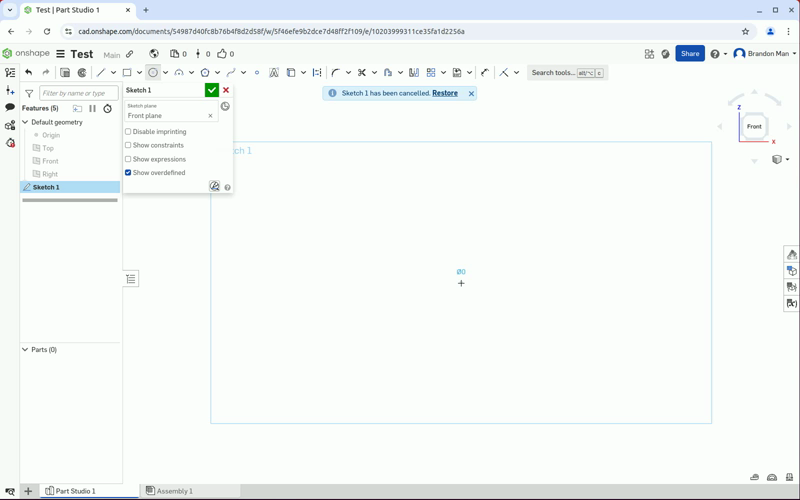
mouse_move(512, 282)
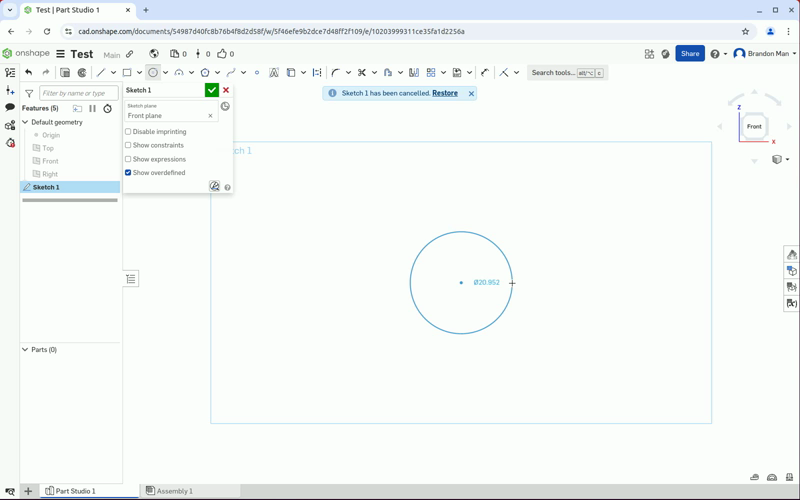
click(512, 282)
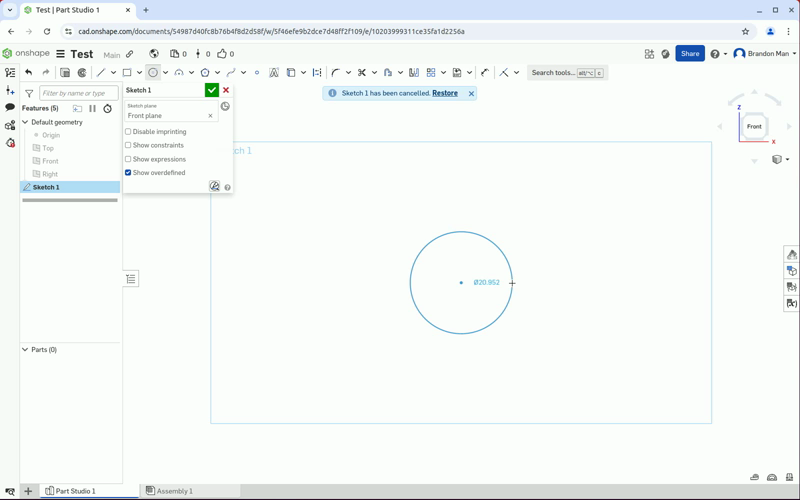
key(esc)
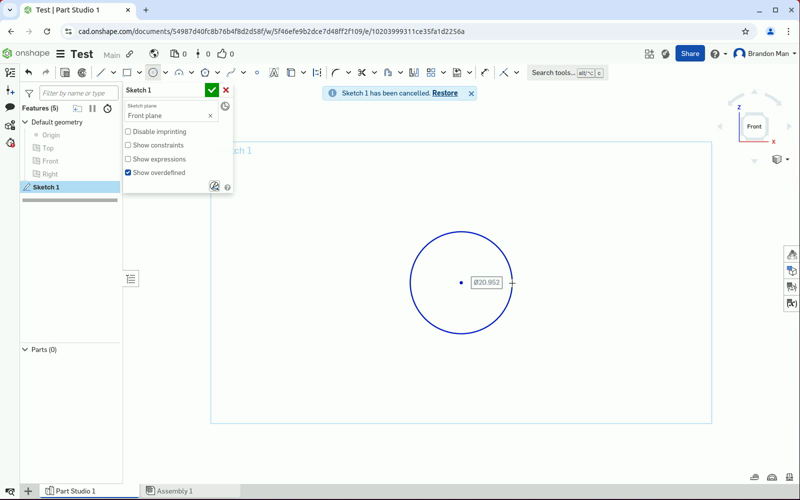
mouse_move(456, 322)
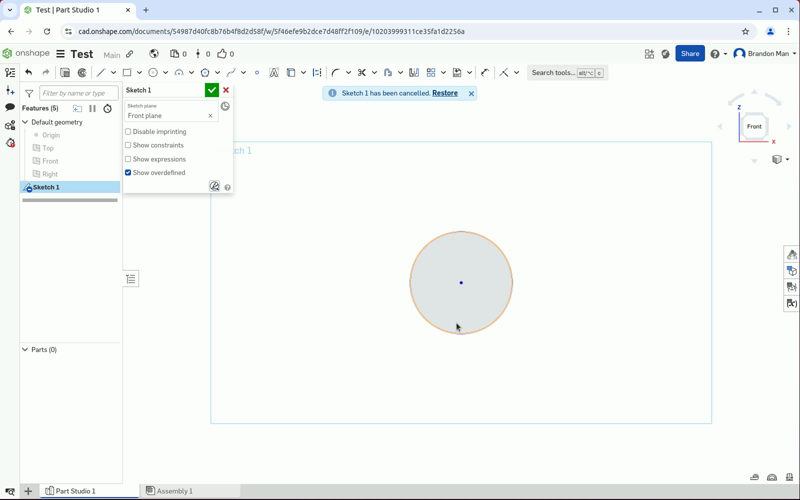
click(456, 322)
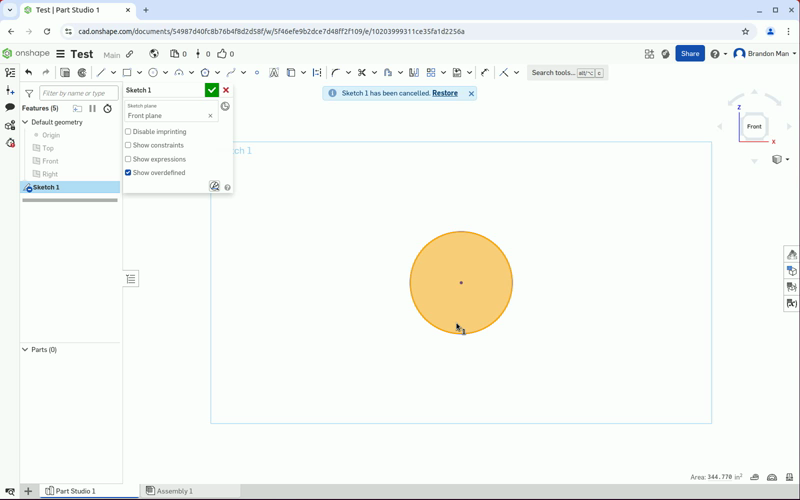
mouse_move(73, 352)
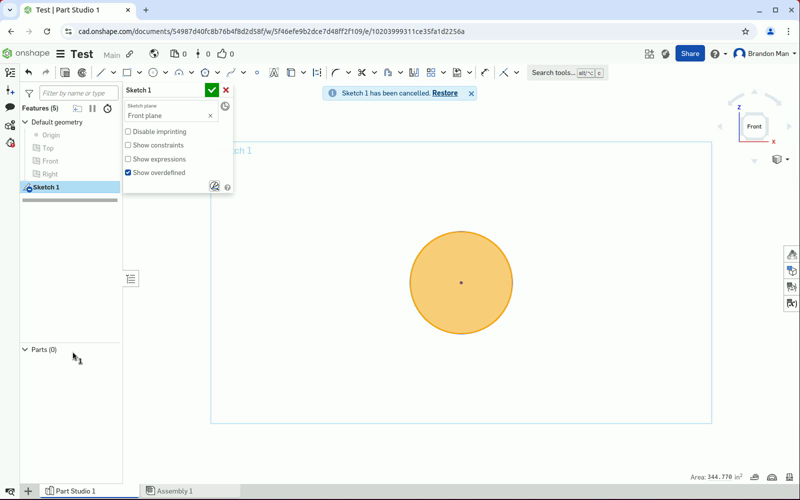
key(shift+y)
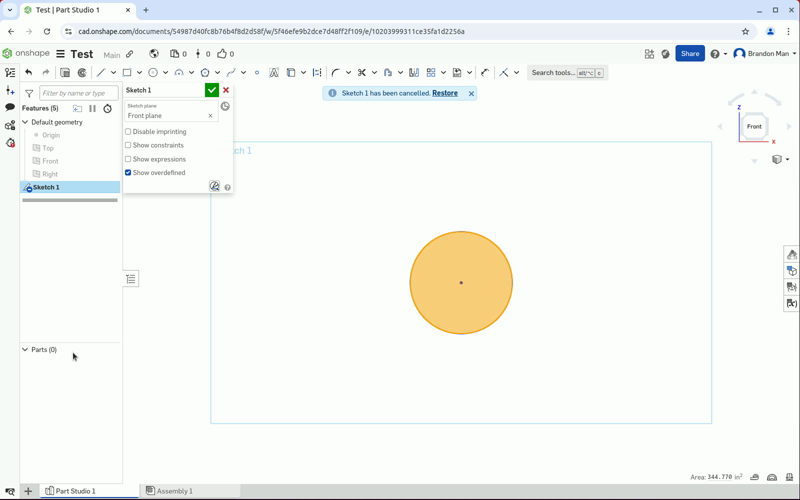
key(shift+e)
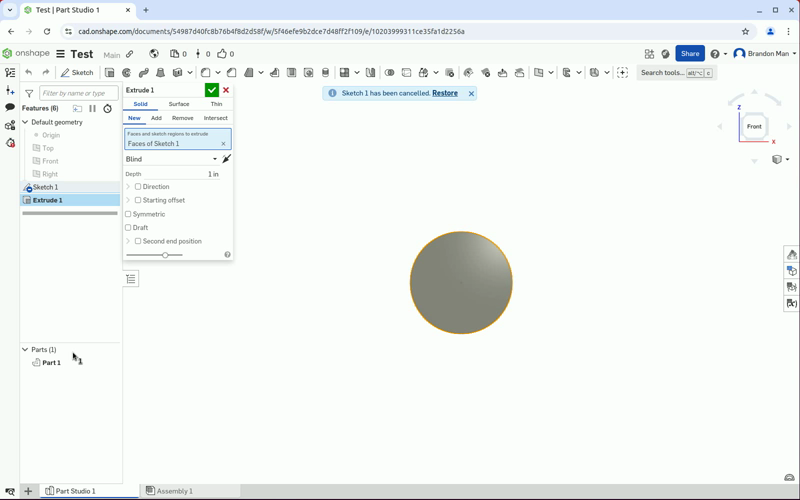
mouse_move(143, 106)
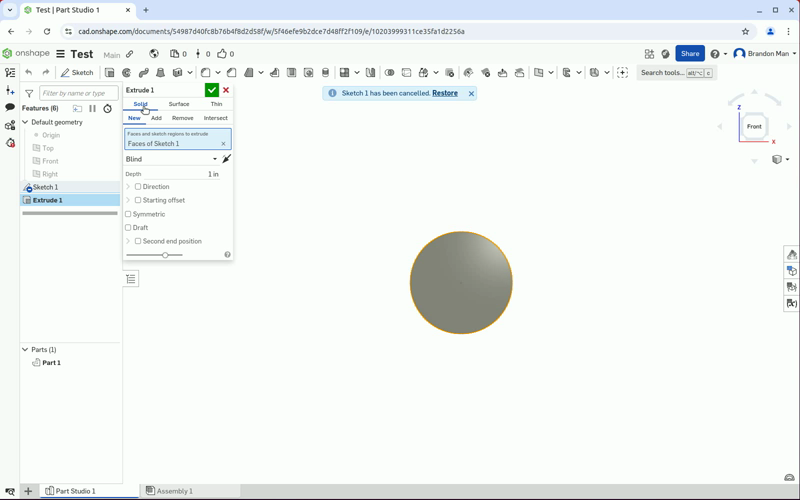
click(143, 106)
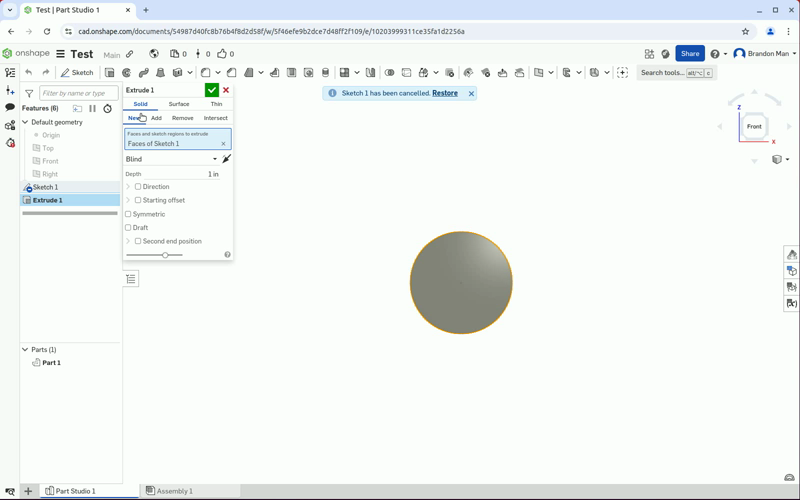
mouse_move(137, 120)
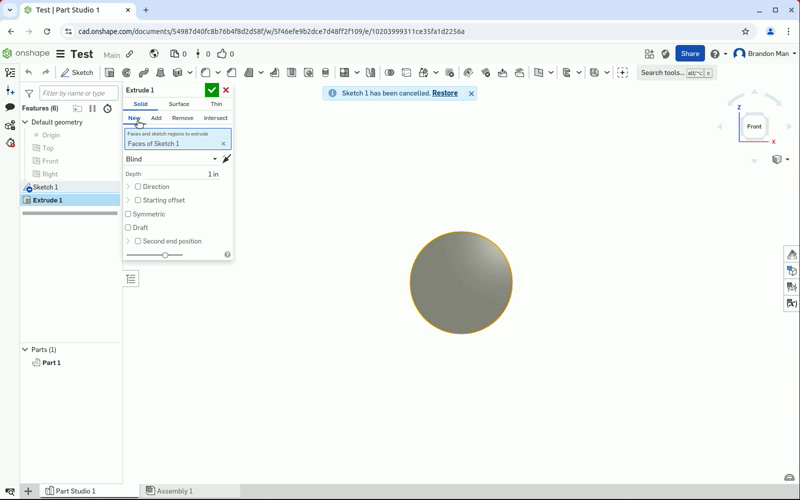
click(137, 120)
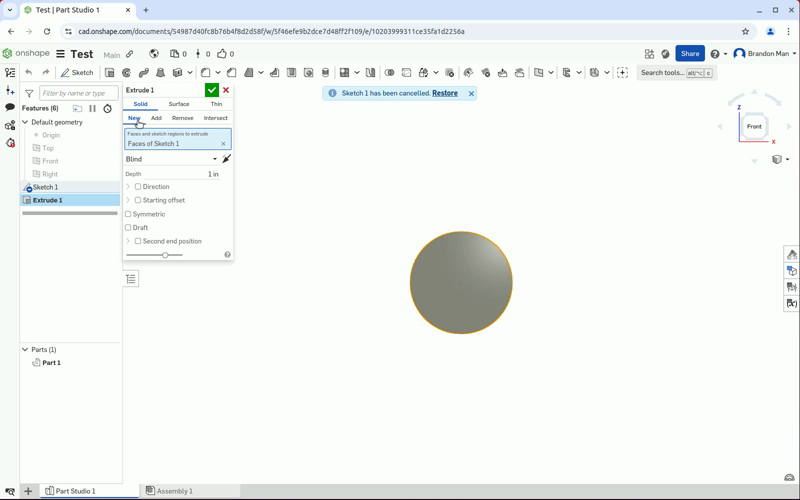
key(tab, 4)
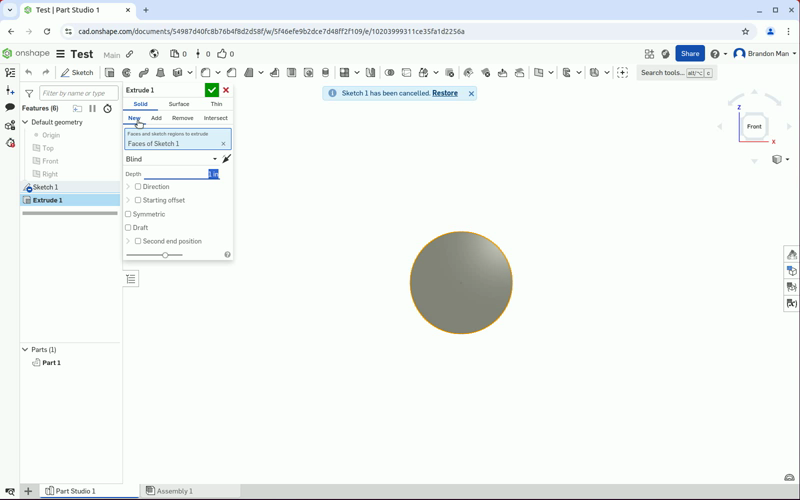
text(14.924)
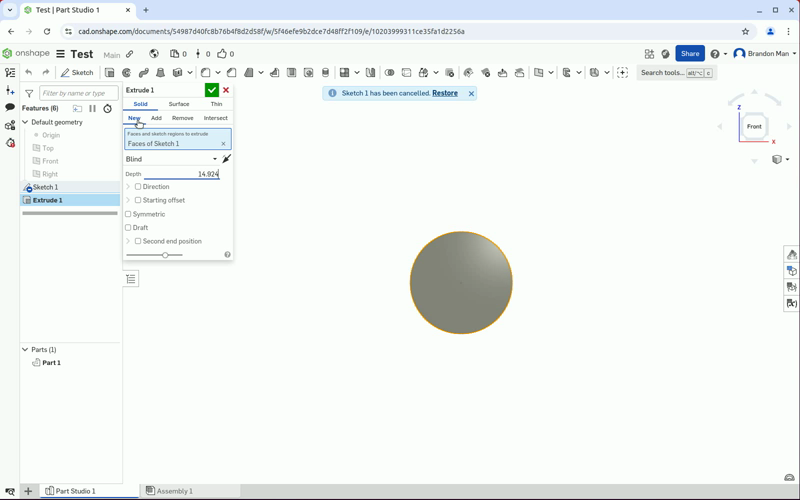
key(enter)
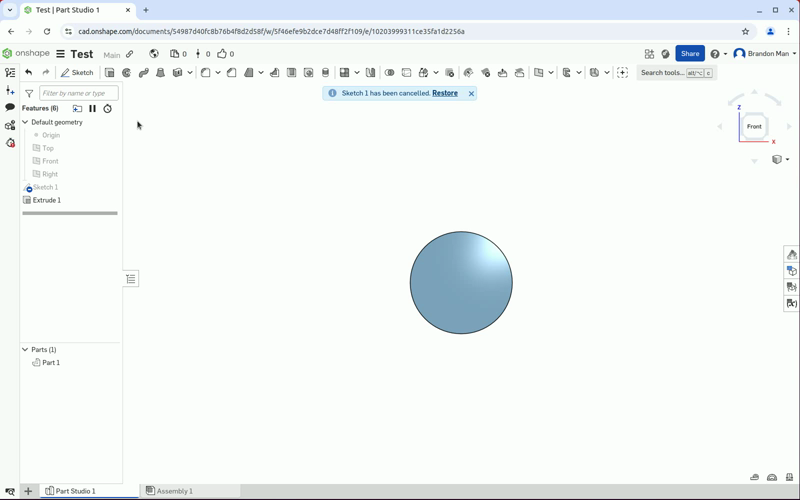
key(shift+h)
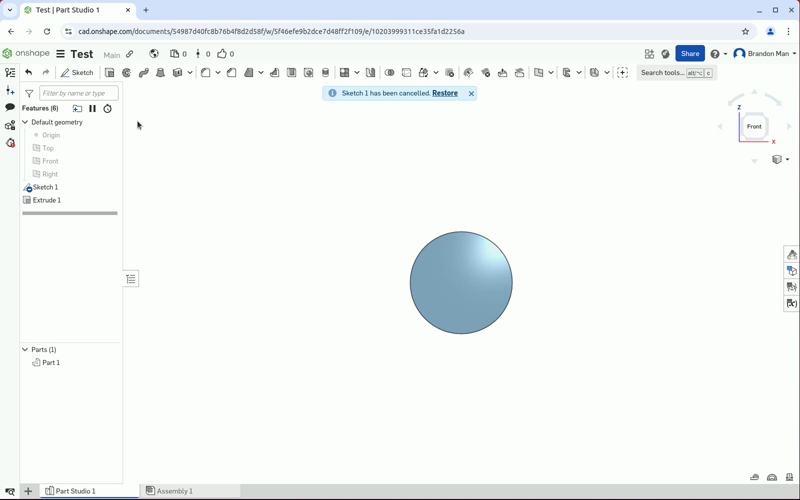
key(shift+h)
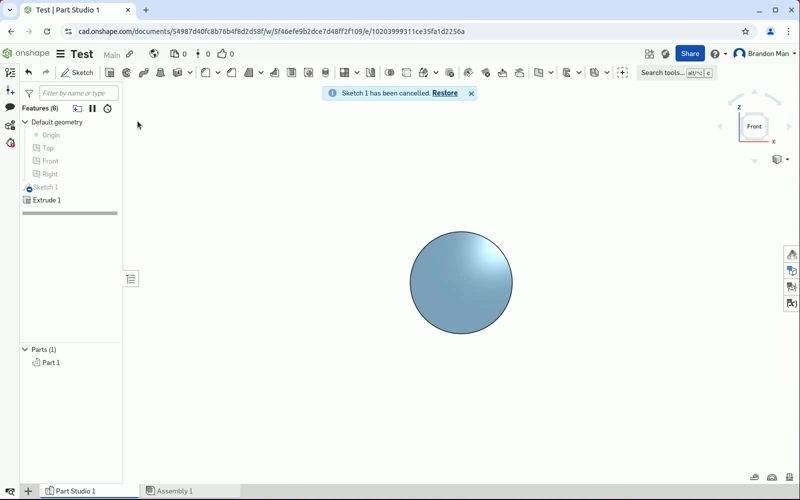
mouse_move(73, 189)
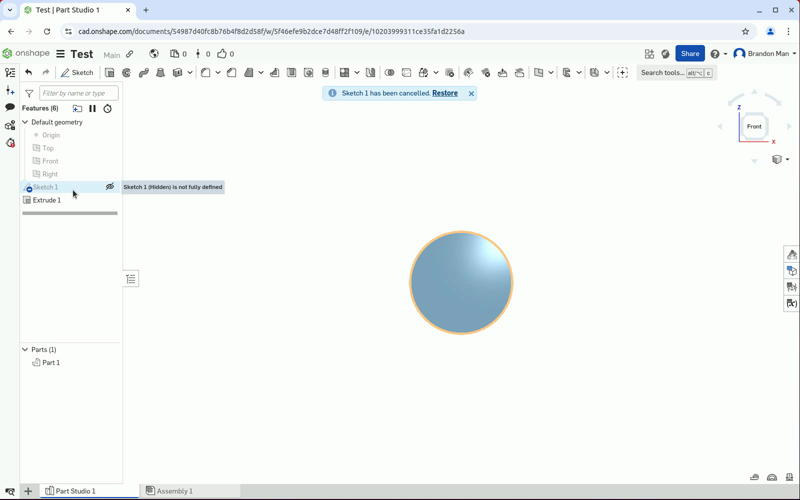
click(73, 189)
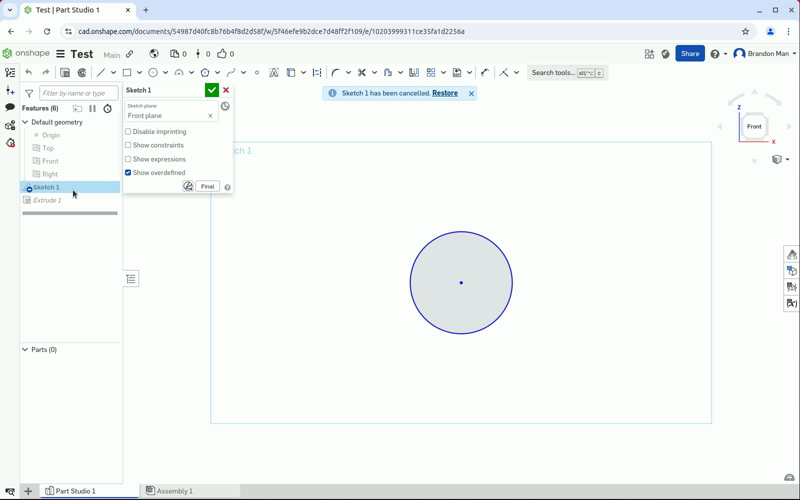
mouse_move(229, 92)
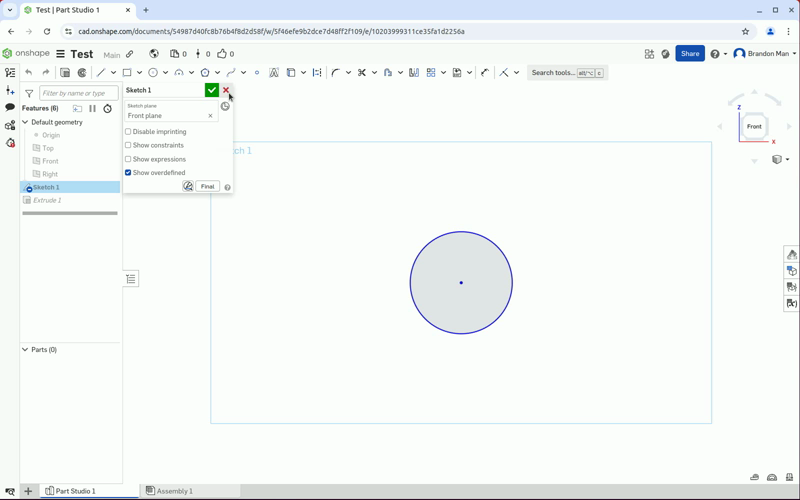
click(229, 92)
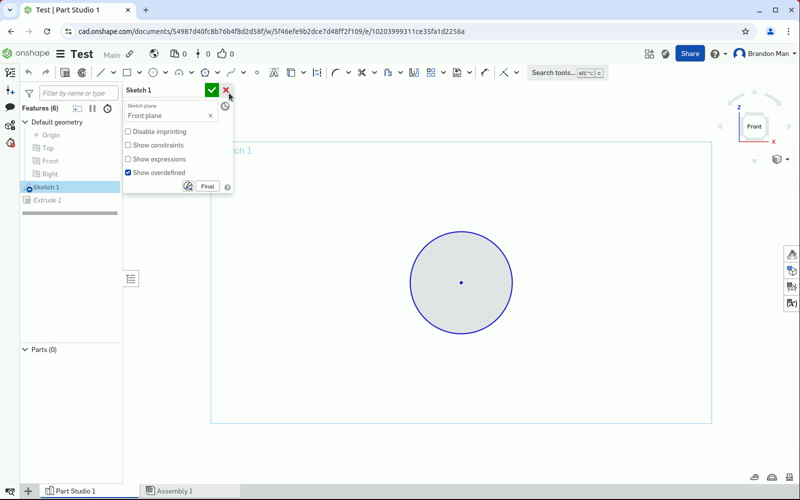
key(shift+s)
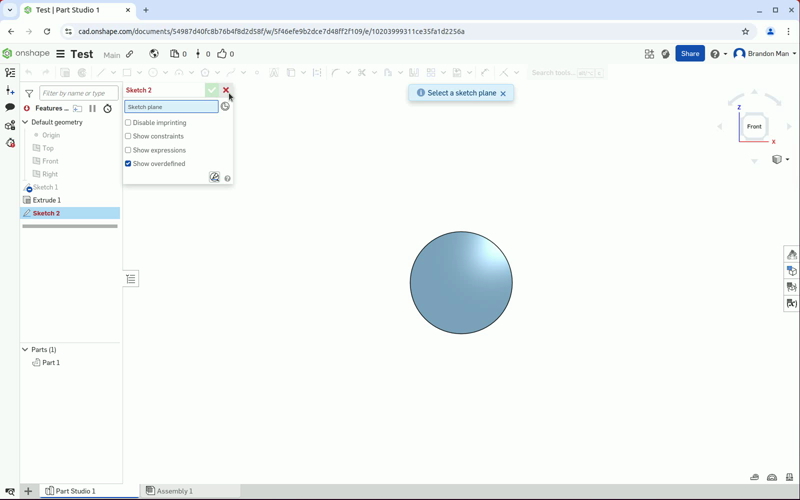
mouse_move(73, 163)
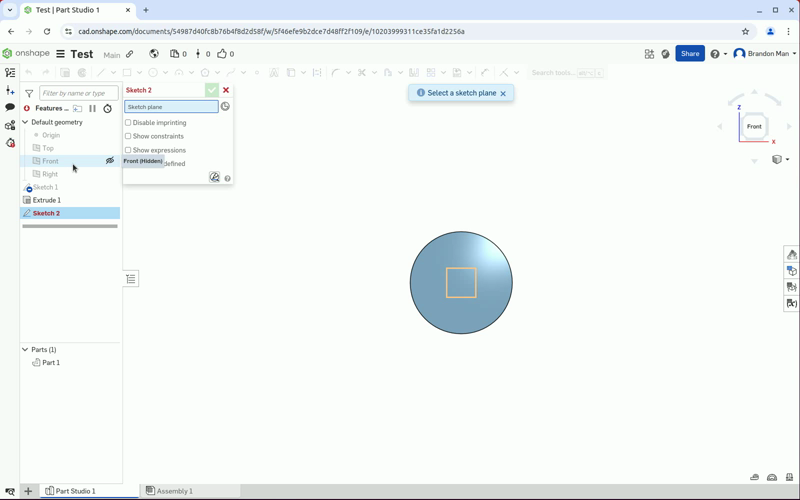
click(73, 163)
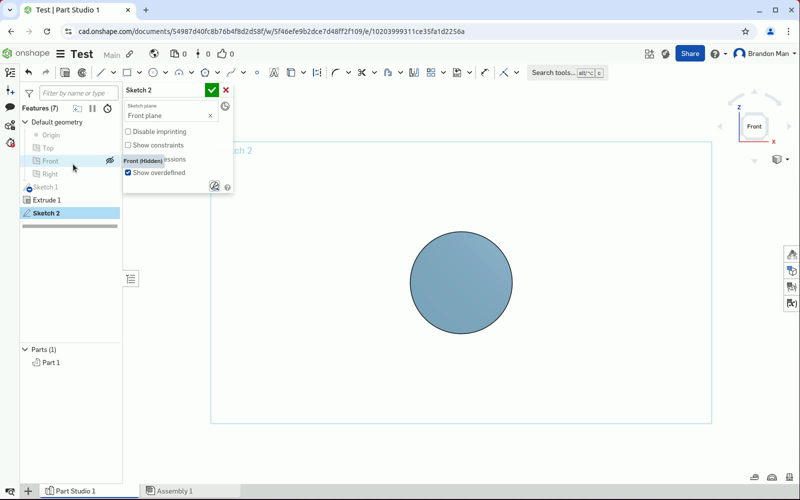
mouse_move(73, 352)
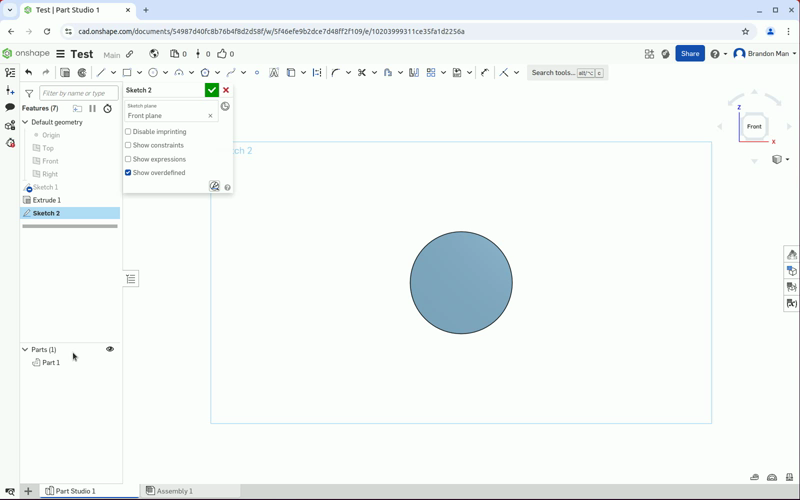
key(y)
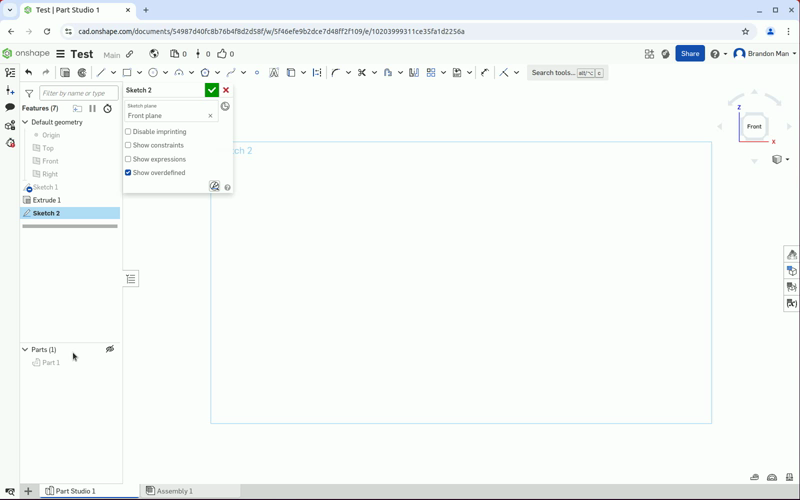
key(c)
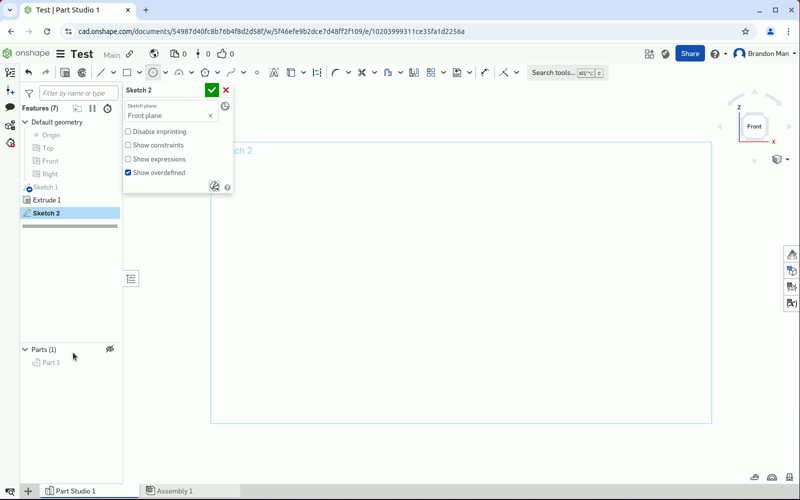
key_down(shift)
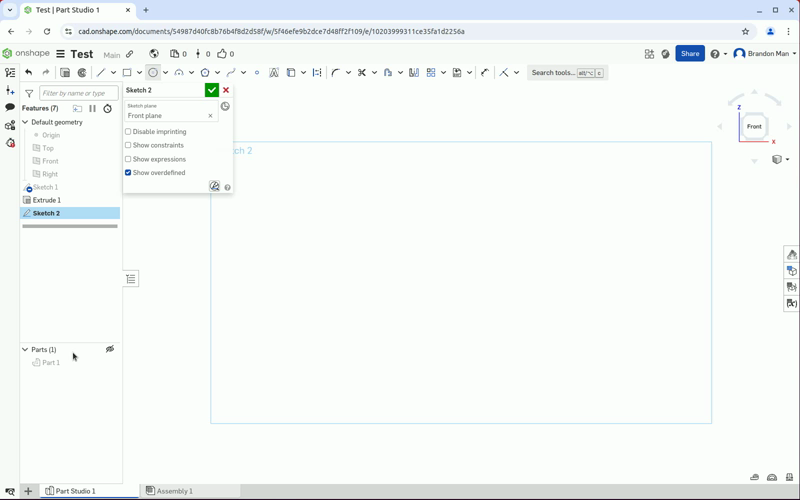
mouse_move(461, 282)
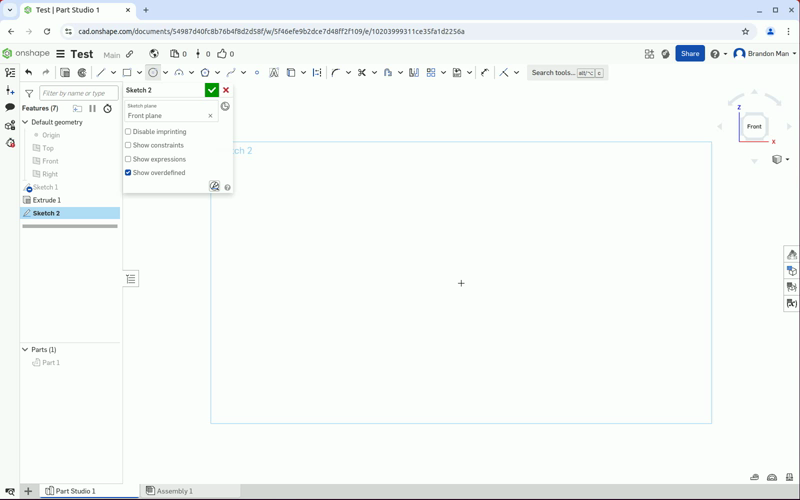
click(461, 282)
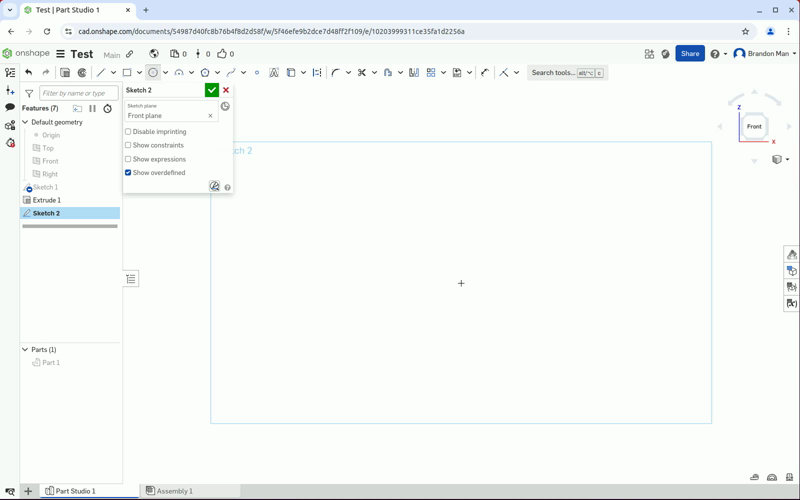
key_up(shift)
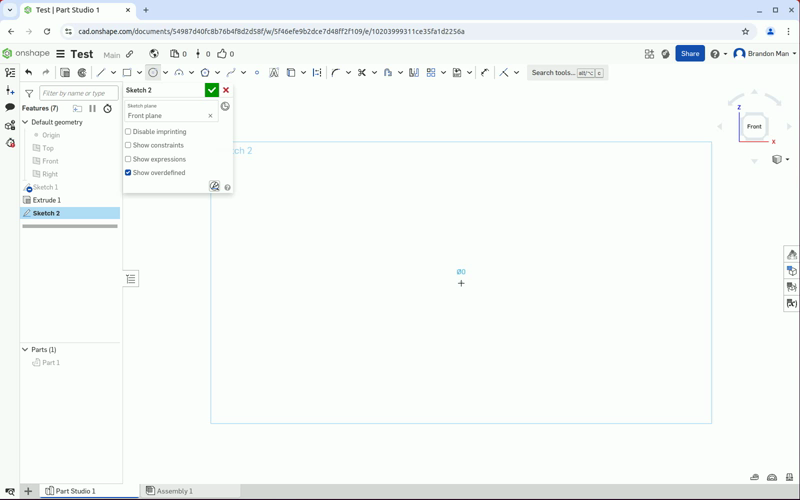
mouse_move(574, 282)
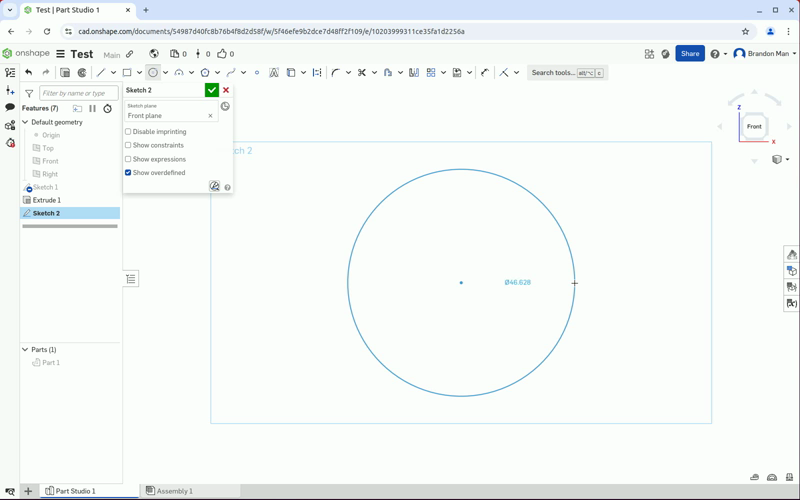
click(574, 282)
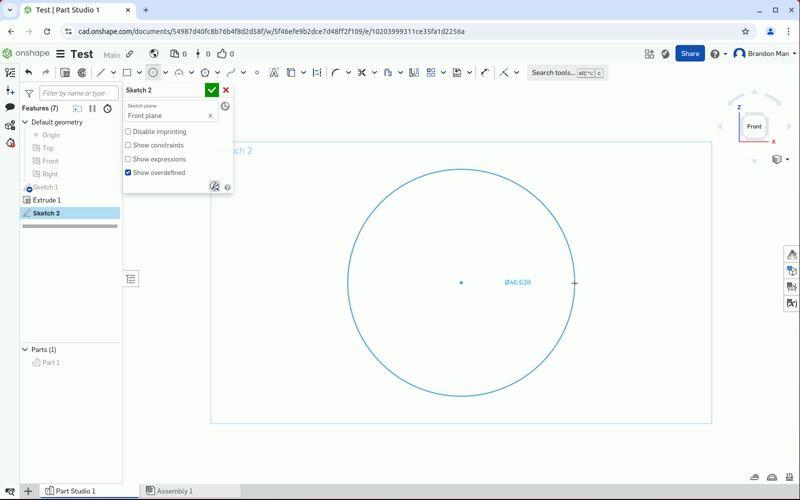
key(esc)
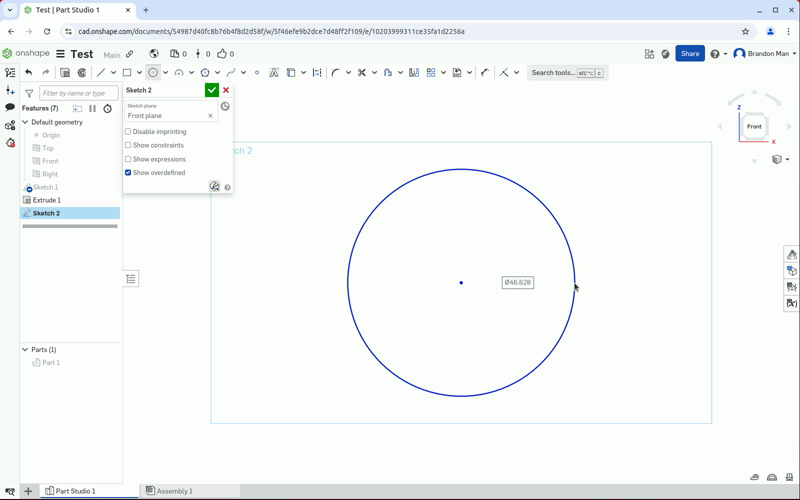
mouse_move(467, 241)
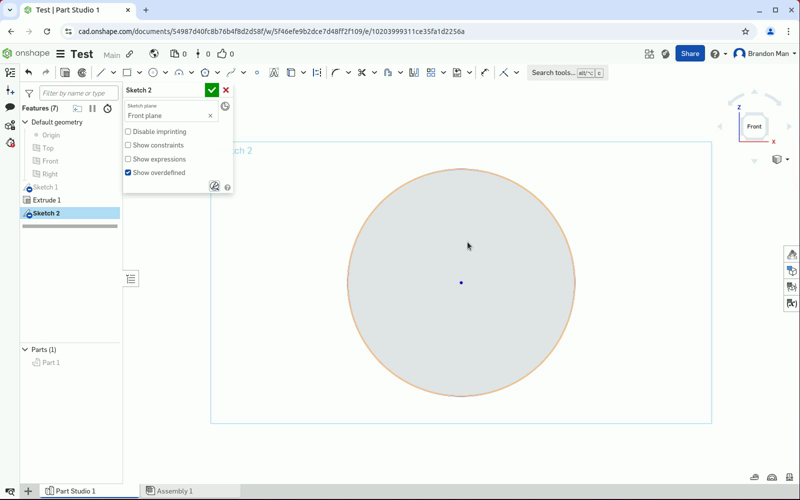
click(467, 241)
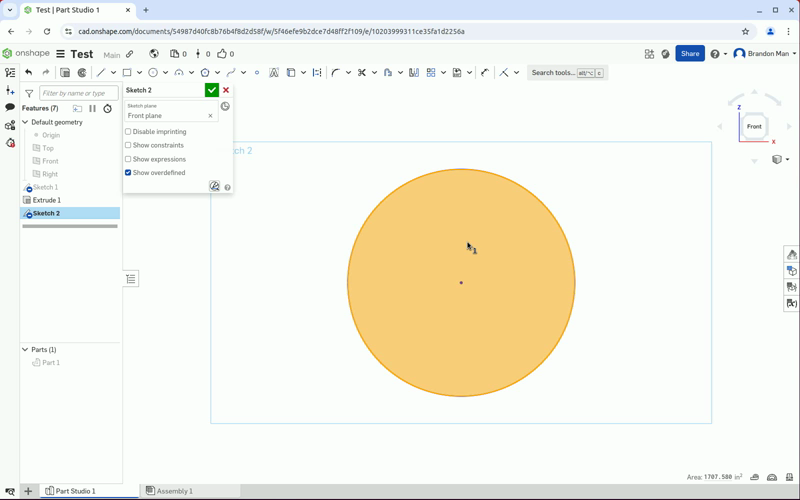
mouse_move(73, 352)
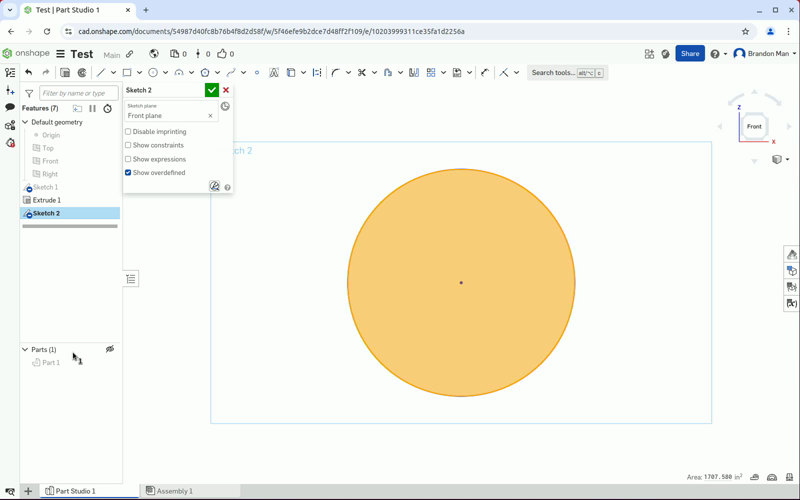
key(shift+y)
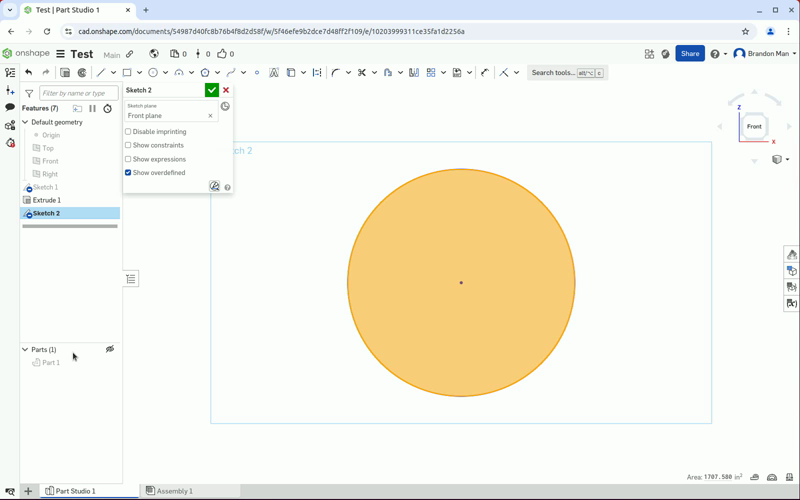
key(shift+e)
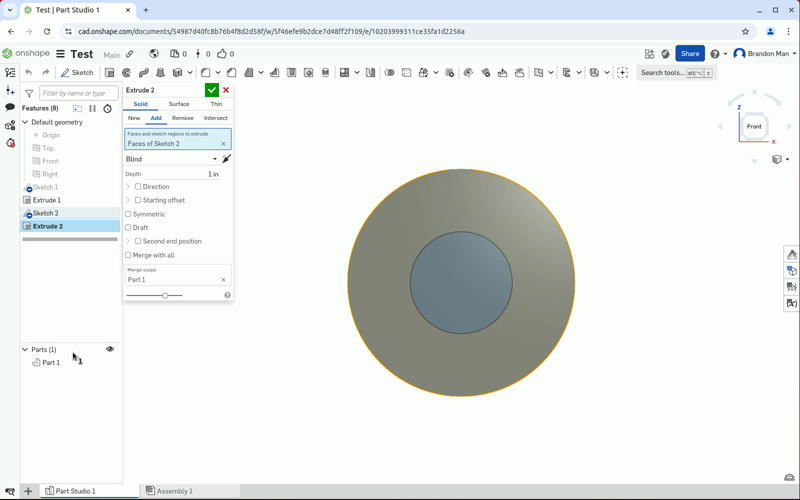
mouse_move(143, 106)
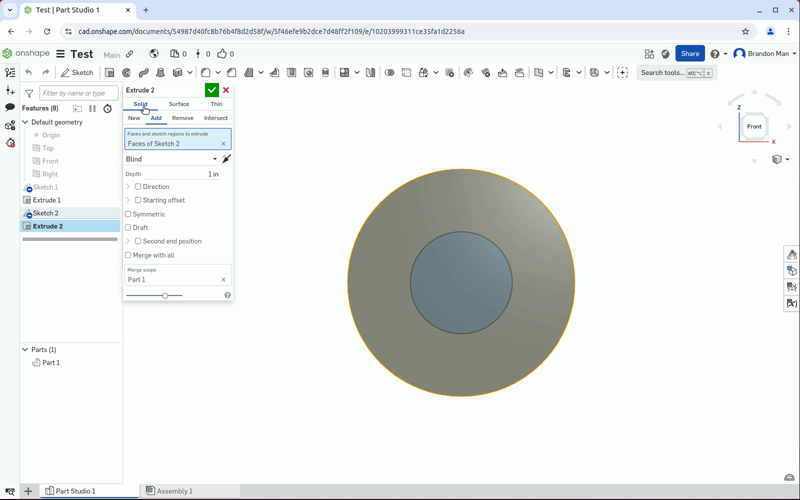
click(143, 106)
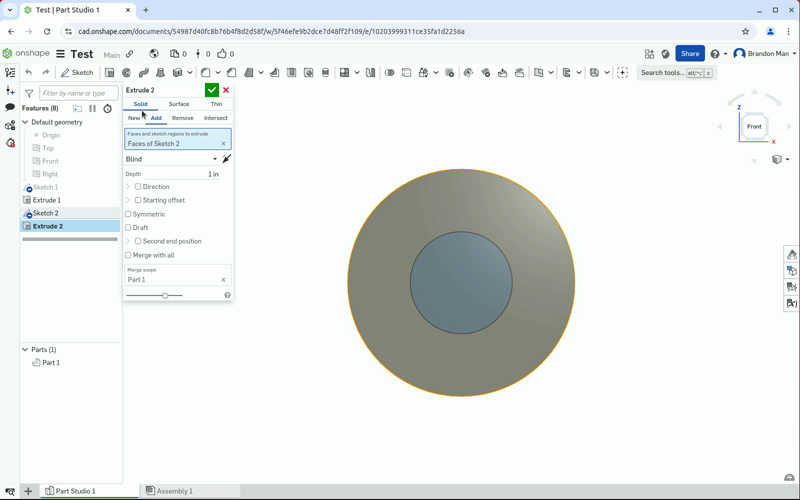
mouse_move(137, 120)
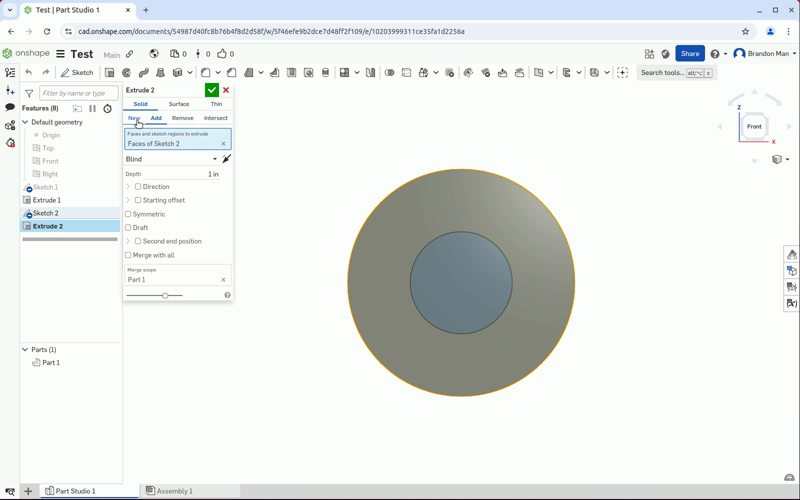
click(137, 120)
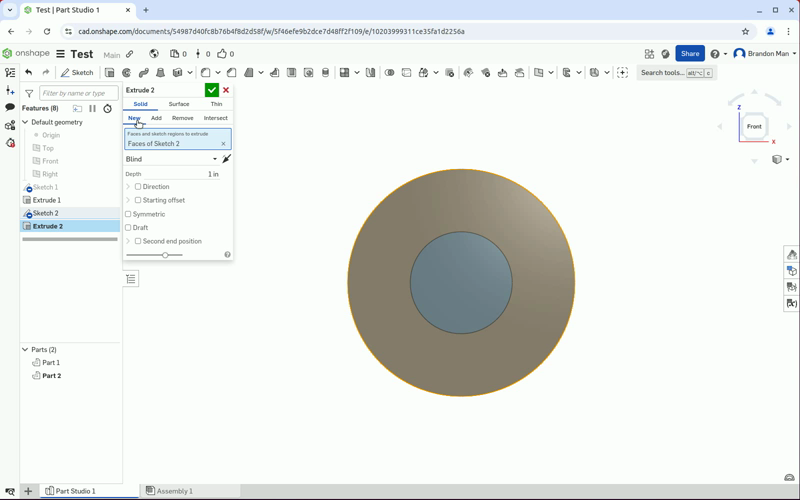
key(tab, 4)
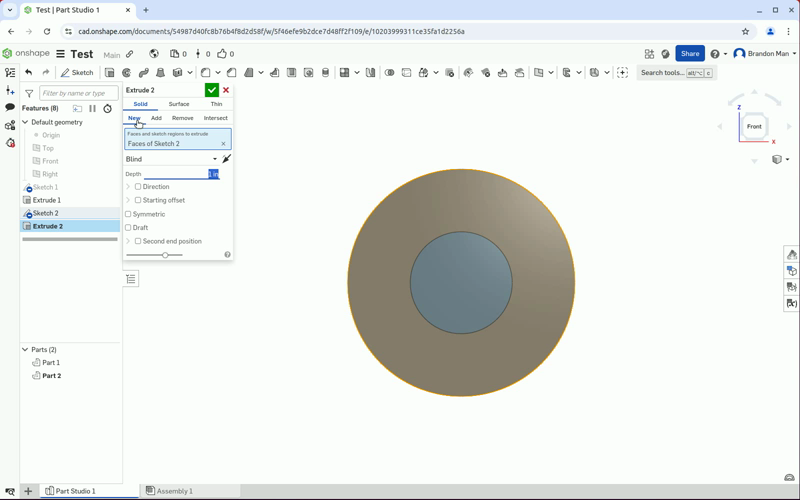
text(20.46)
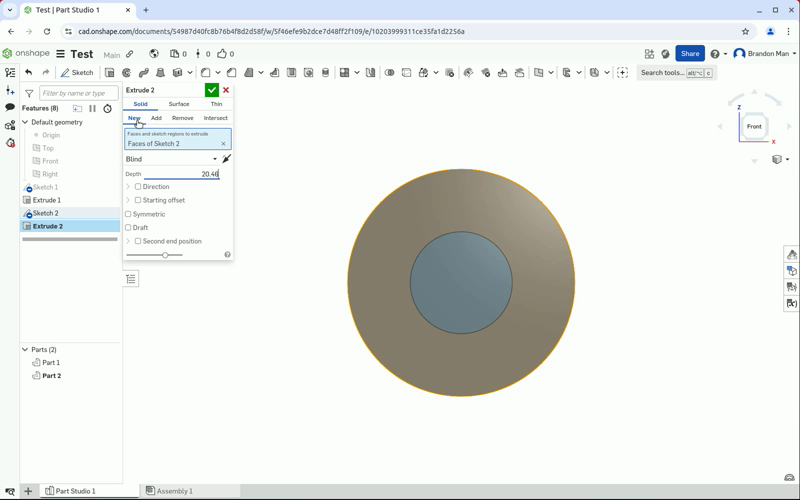
key(enter)
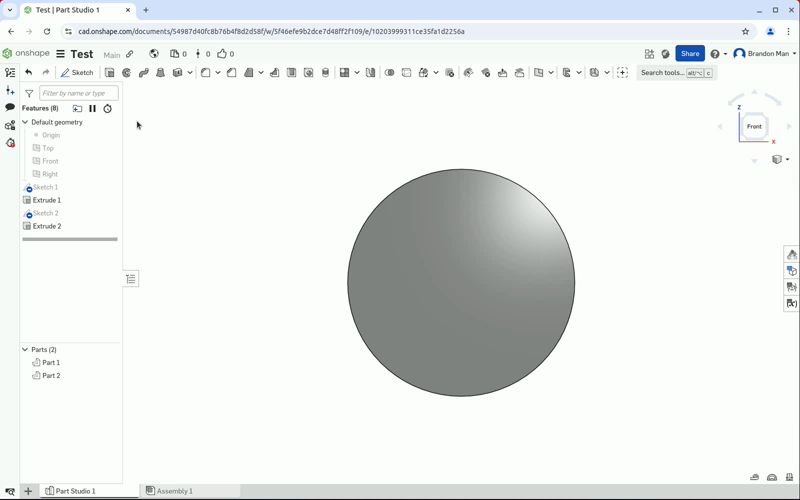
key(shift+h)
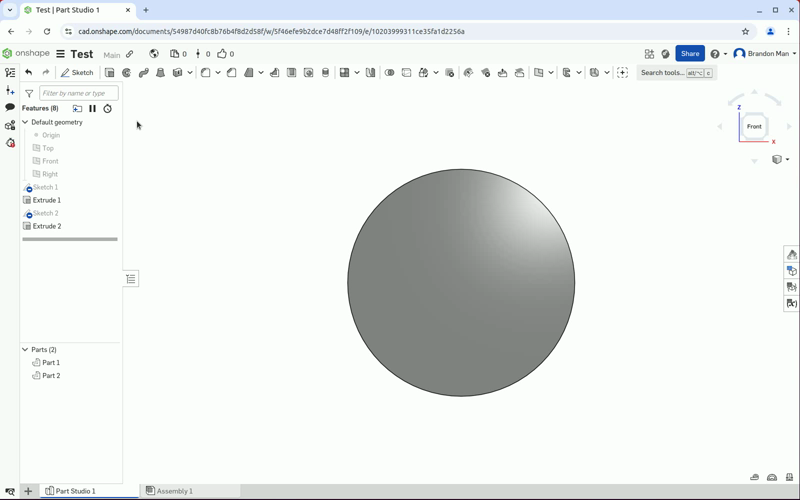
key(shift+h)
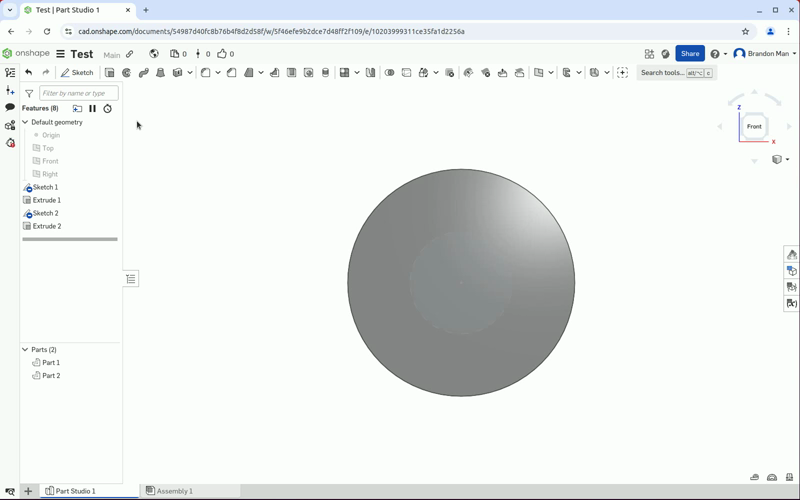
key(shift+7)
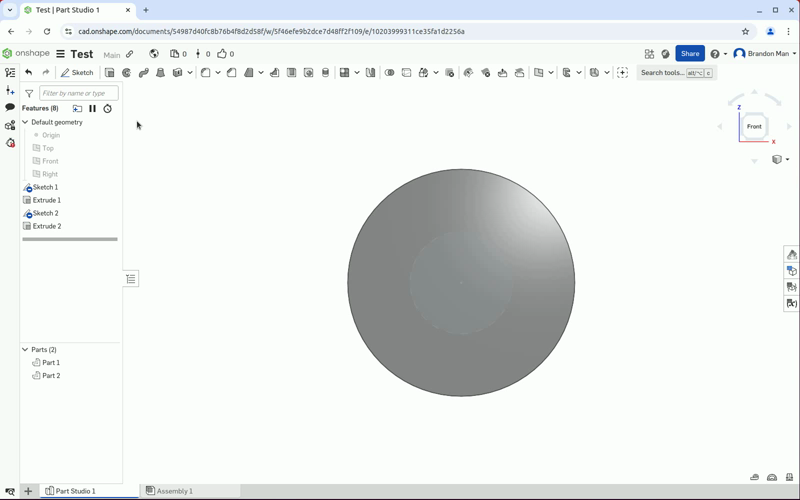
key(left, 2)
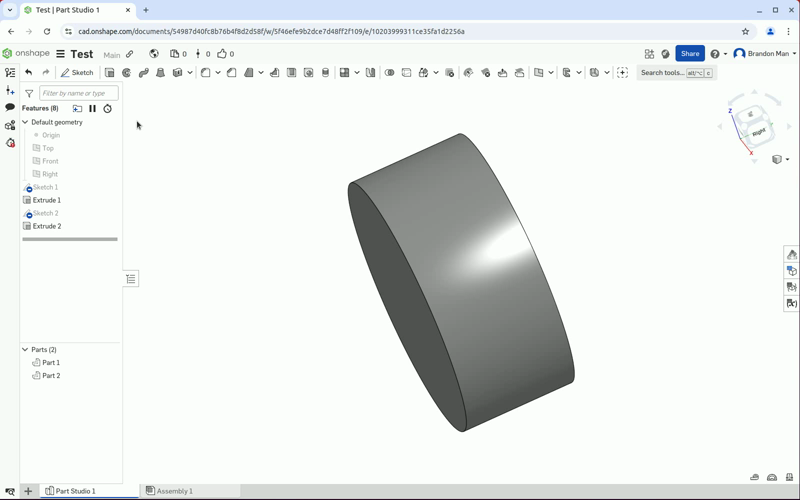
key(down, 2)
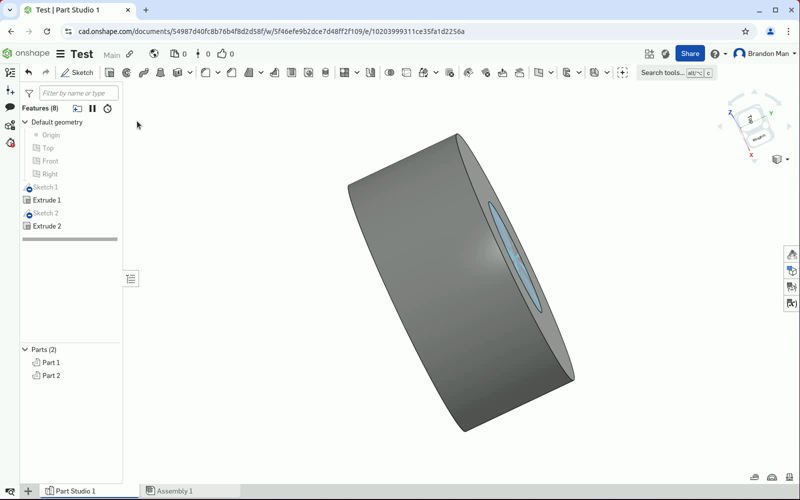
key(up, 2)
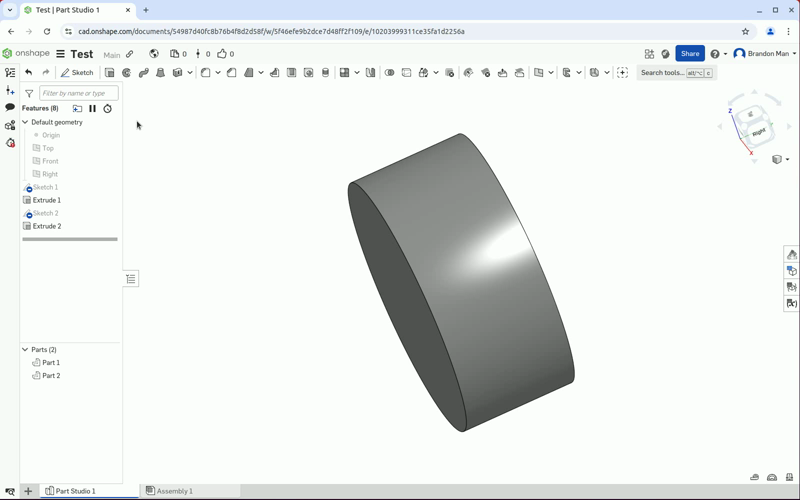
key(right, 2)
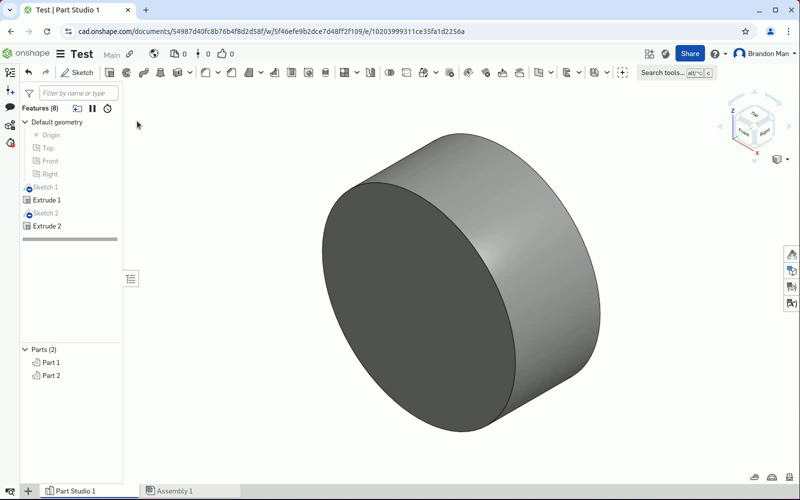
mouse_move(73, 189)
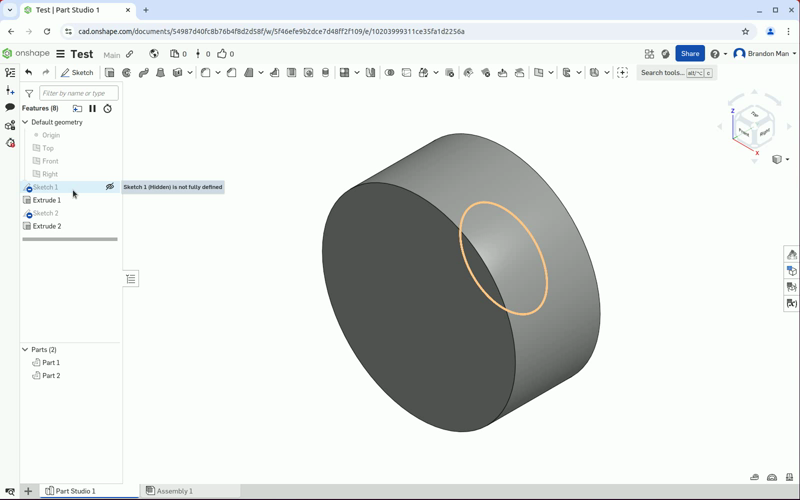
click(73, 189)